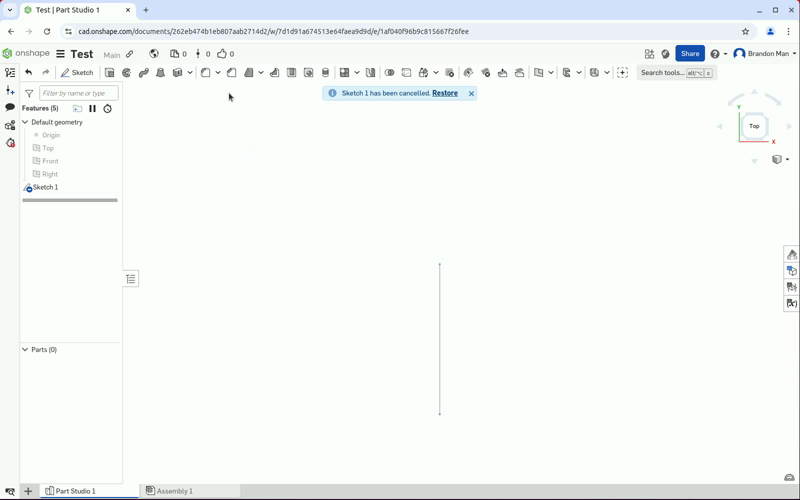
key(shift+h)
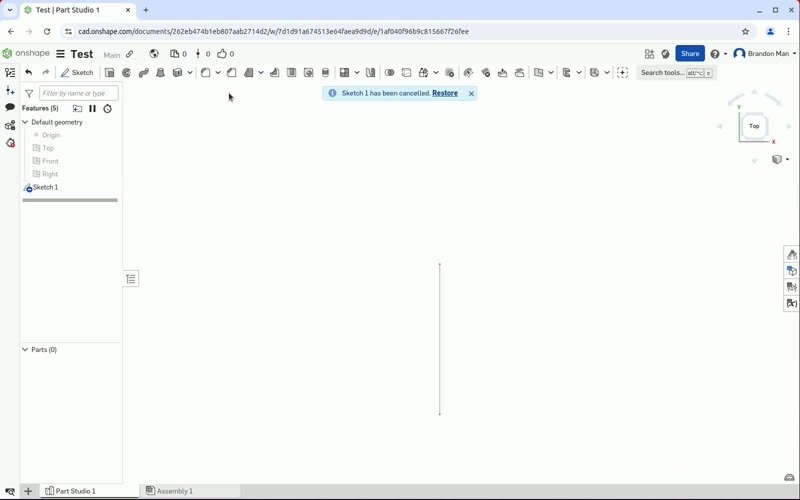
key(shift+s)
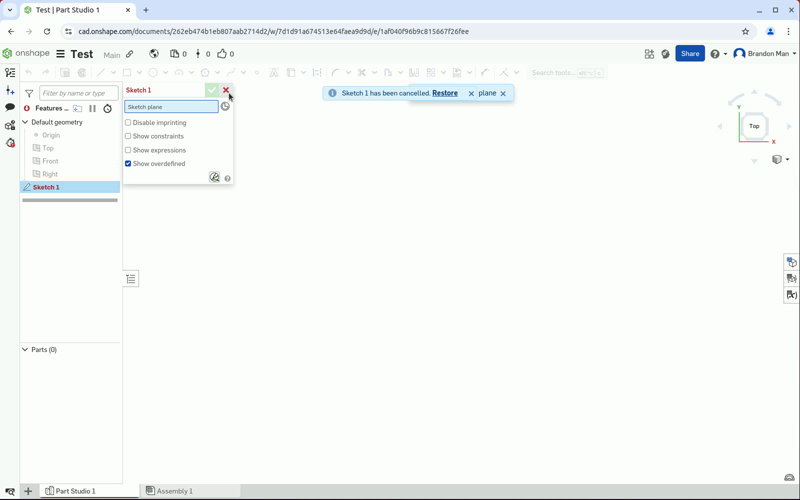
mouse_move(73, 150)
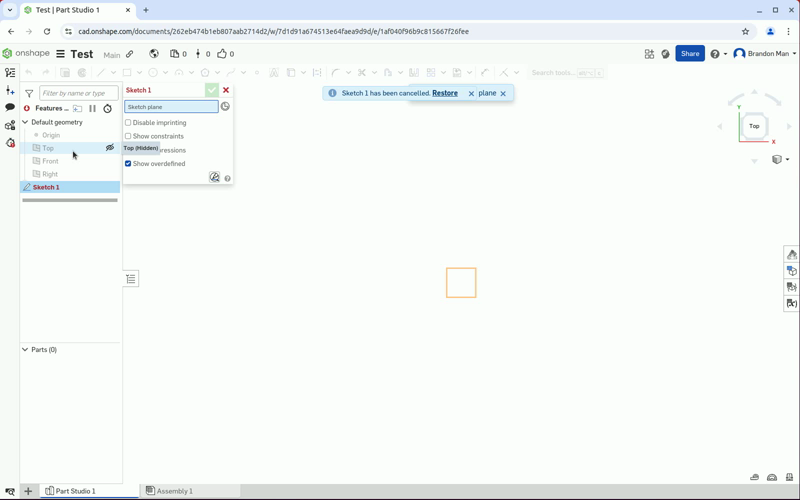
click(73, 150)
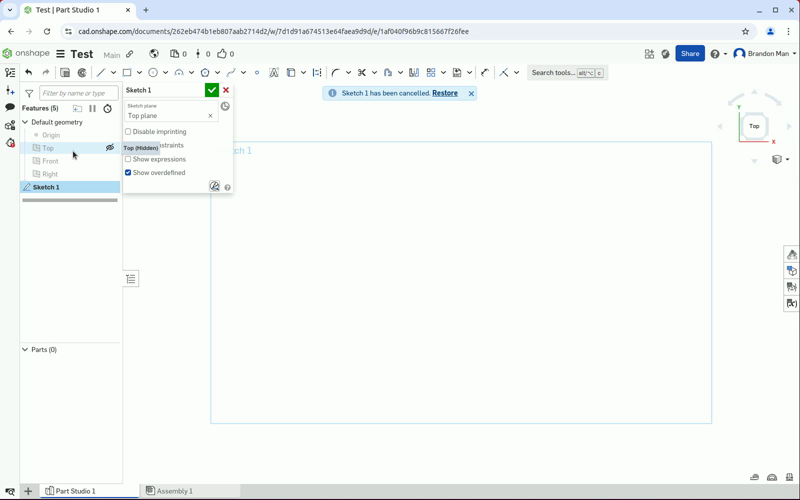
mouse_move(73, 352)
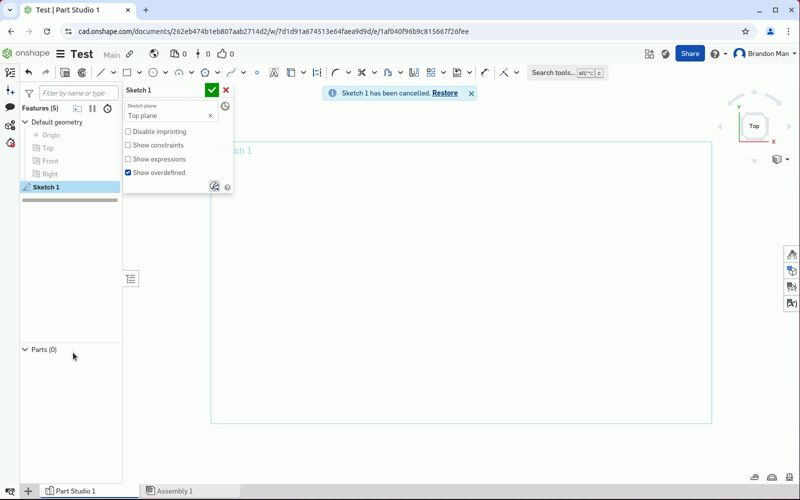
key(y)
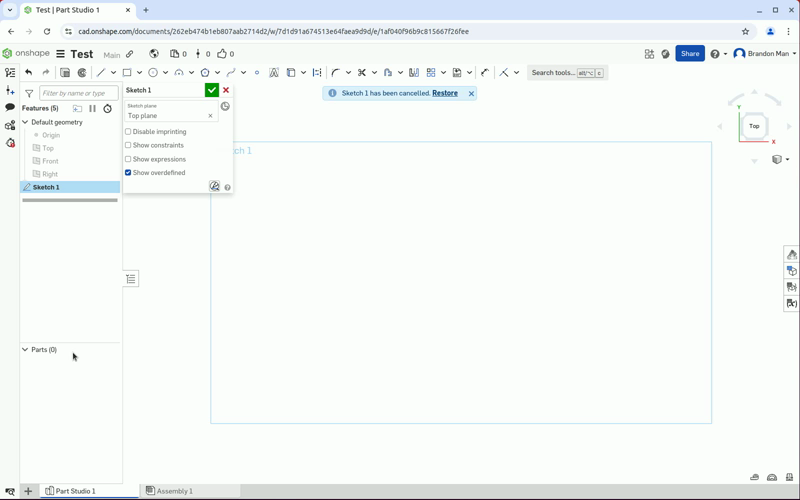
key(c)
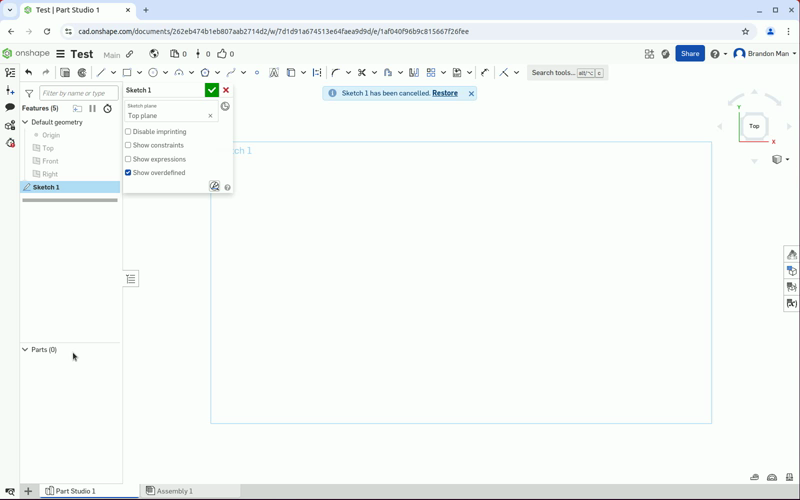
key_down(shift)
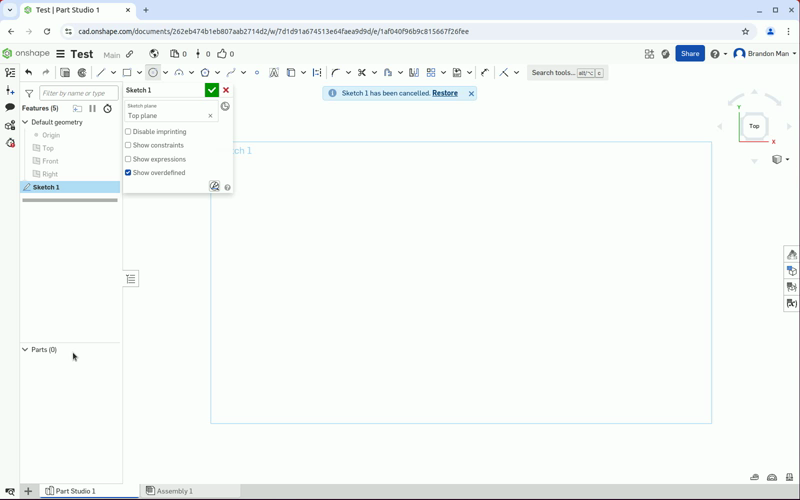
mouse_move(461, 282)
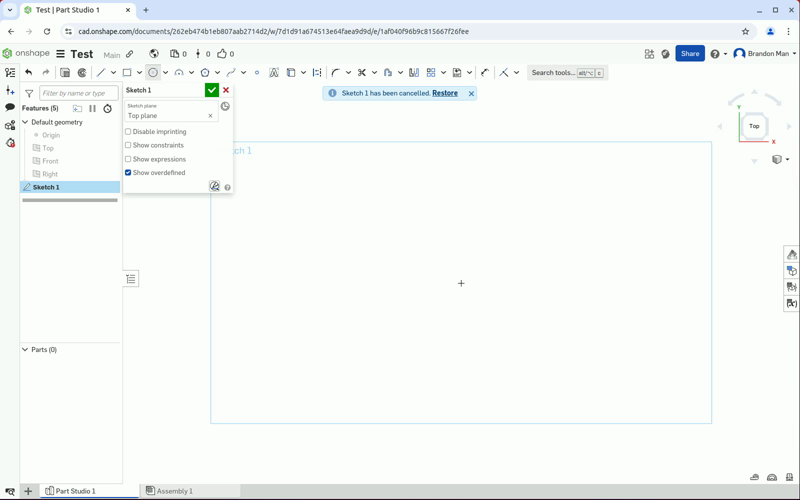
click(461, 282)
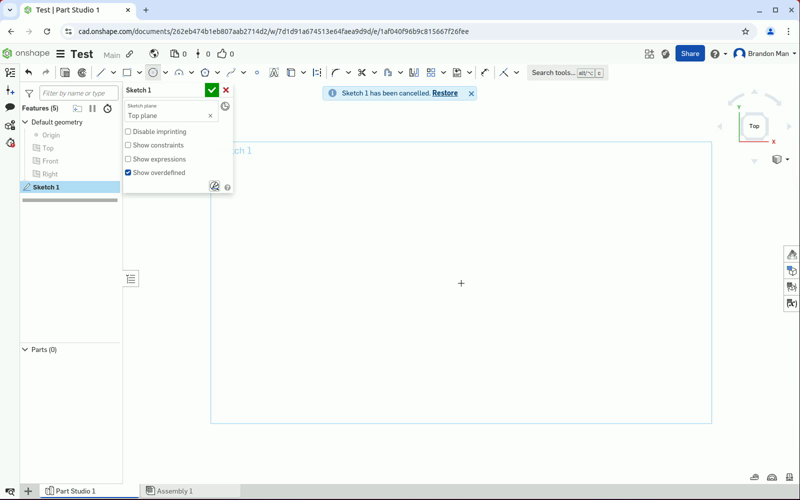
key_up(shift)
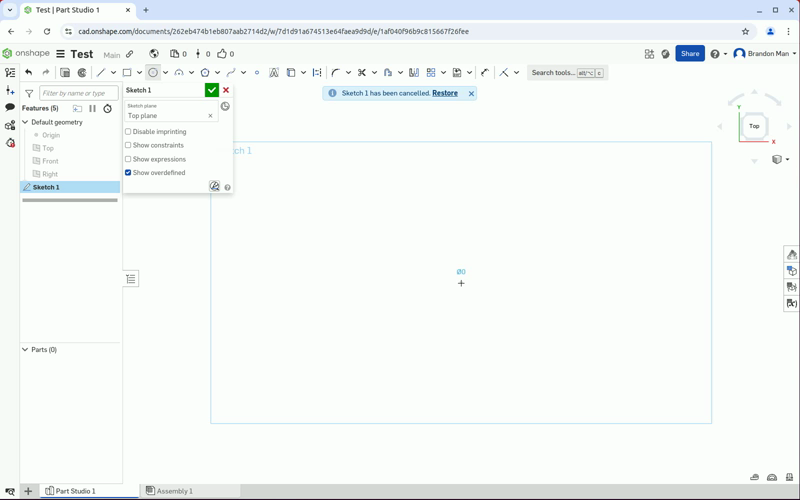
mouse_move(574, 282)
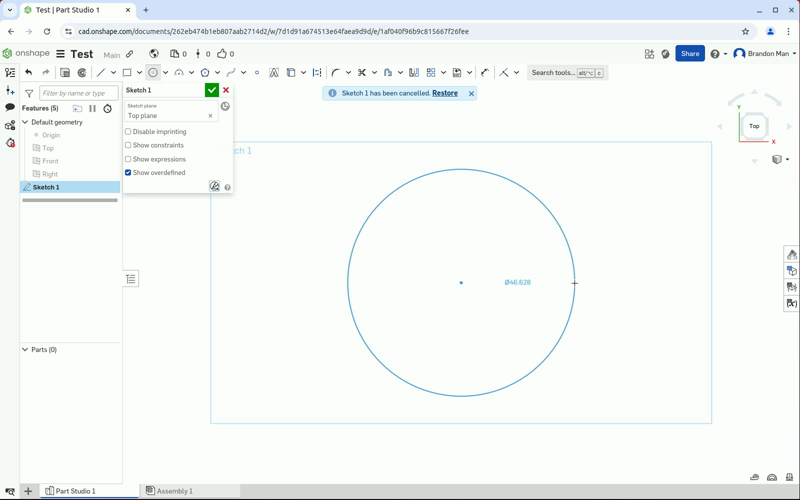
click(574, 282)
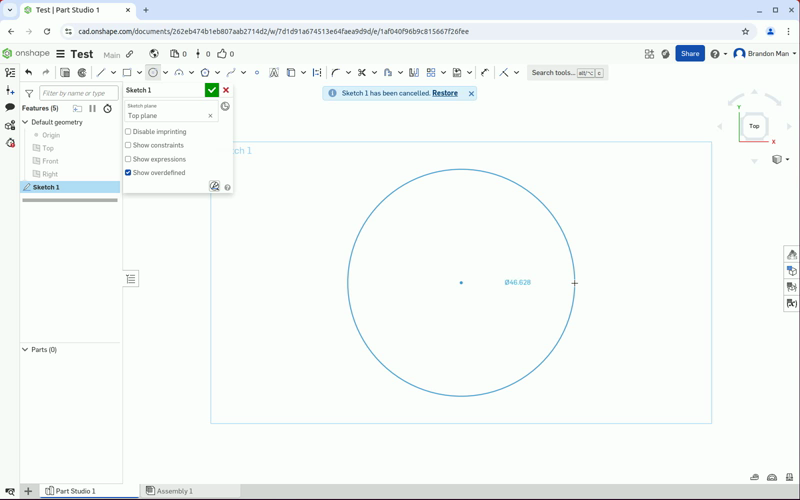
key(esc)
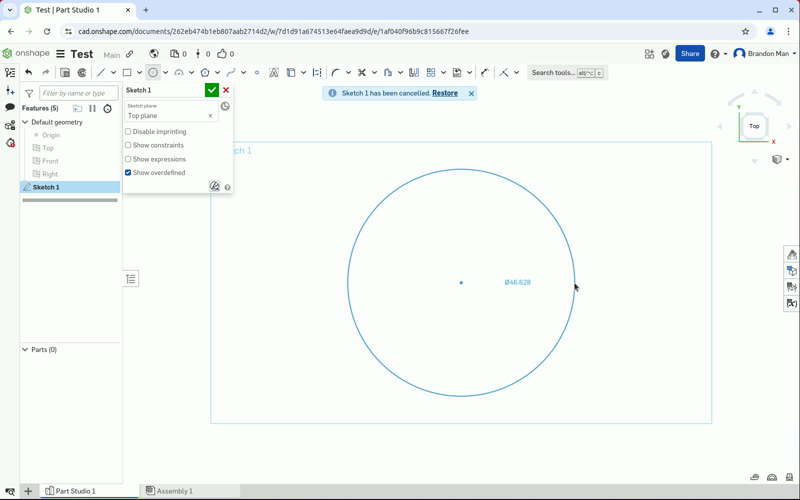
mouse_move(511, 330)
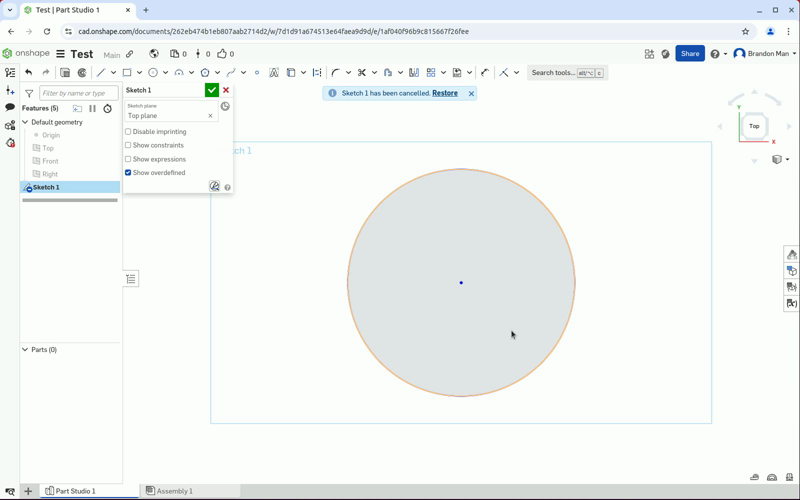
click(511, 330)
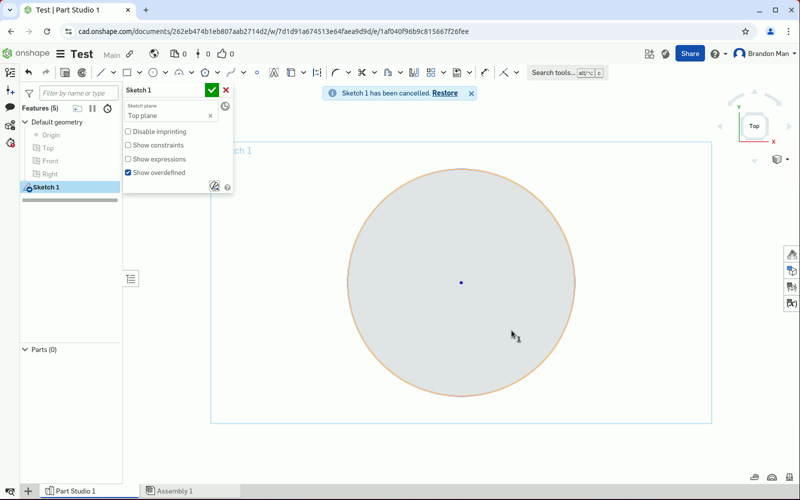
mouse_move(73, 352)
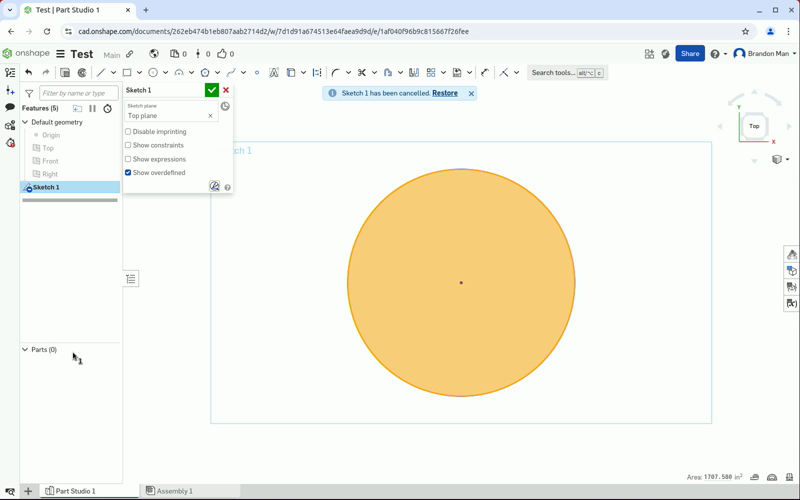
key(shift+y)
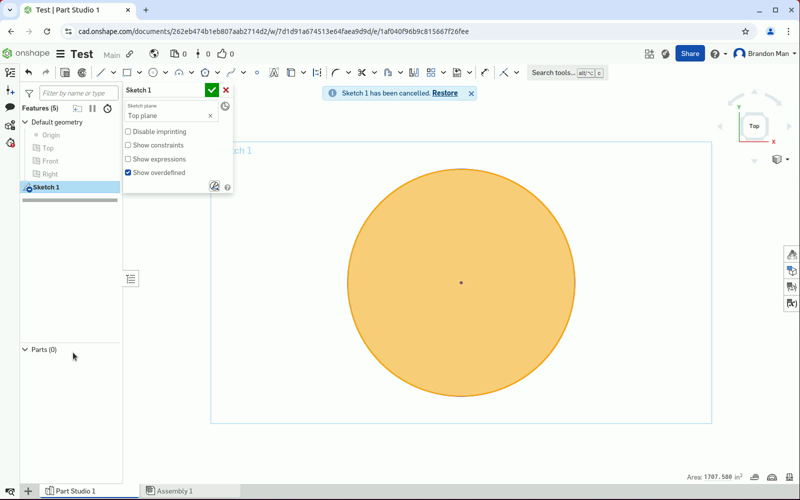
key(shift+e)
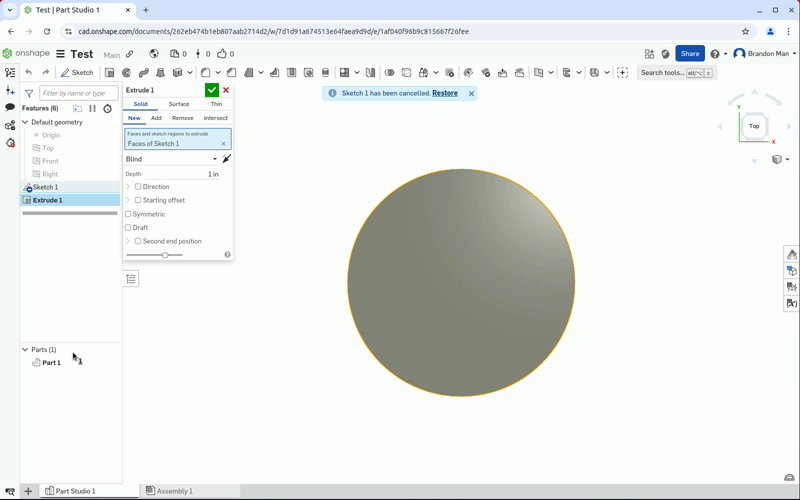
mouse_move(143, 106)
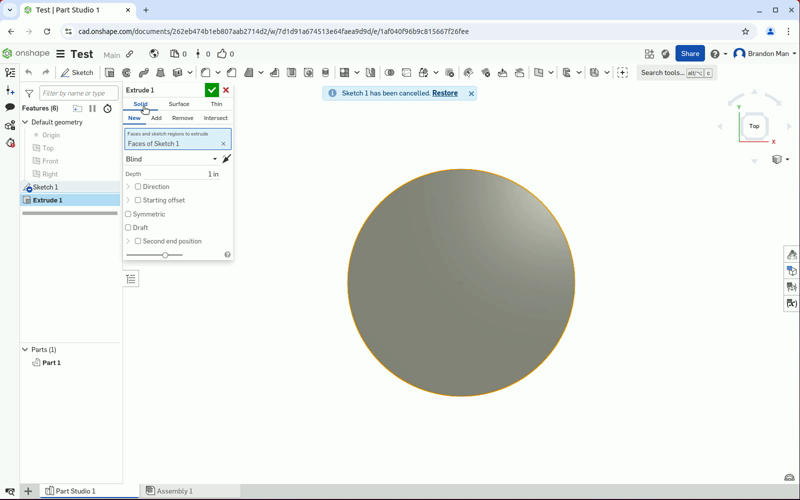
click(143, 106)
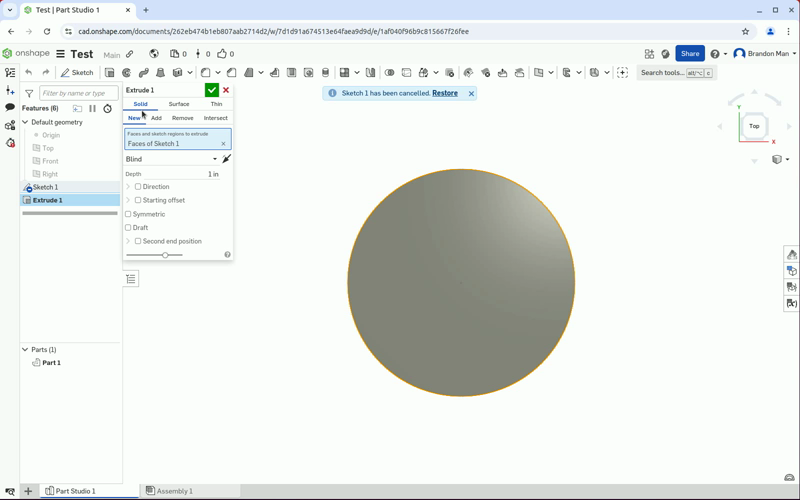
mouse_move(137, 120)
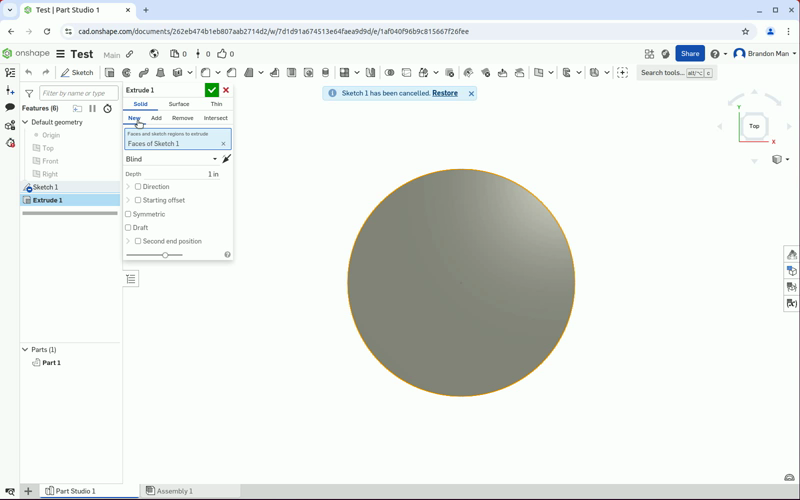
click(137, 120)
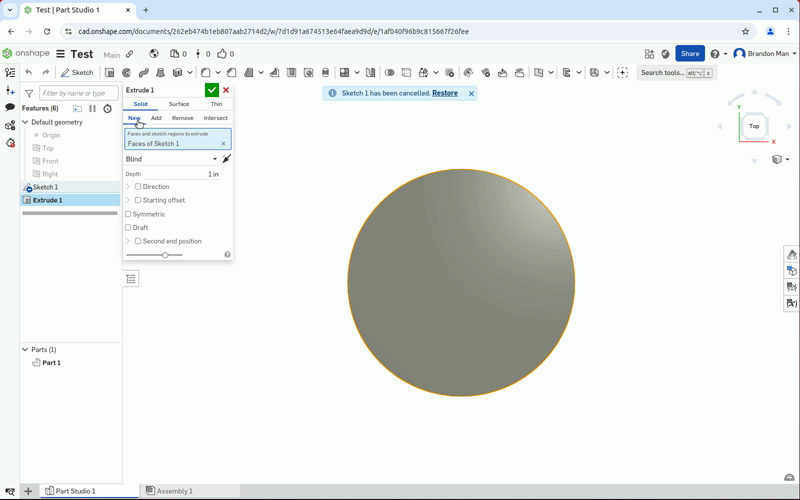
key(tab, 4)
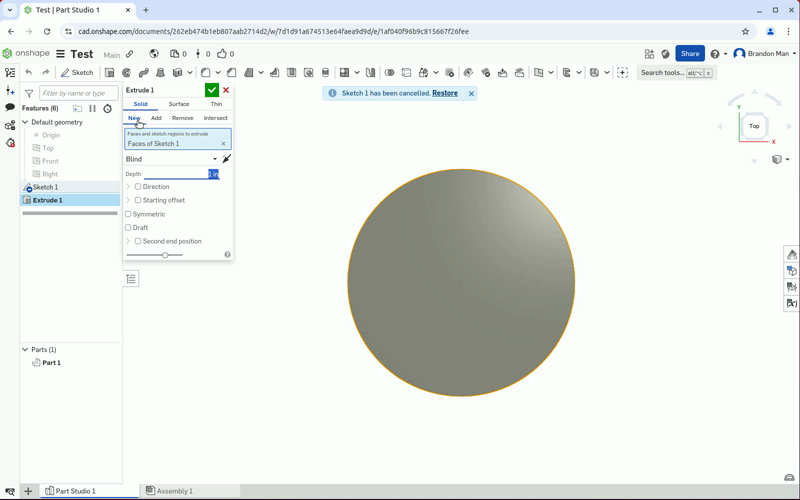
text(0.963)
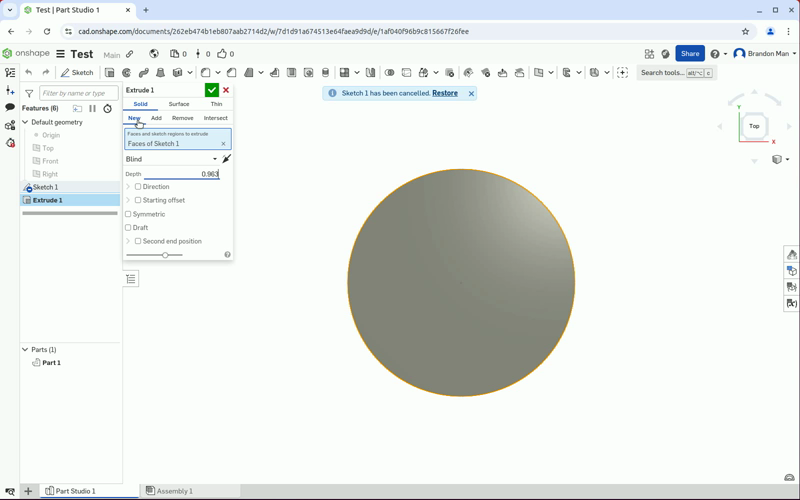
key(enter)
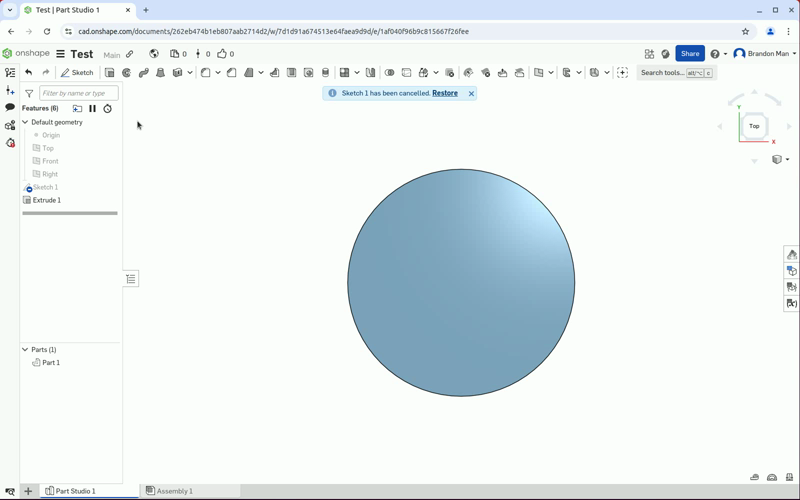
key(shift+h)
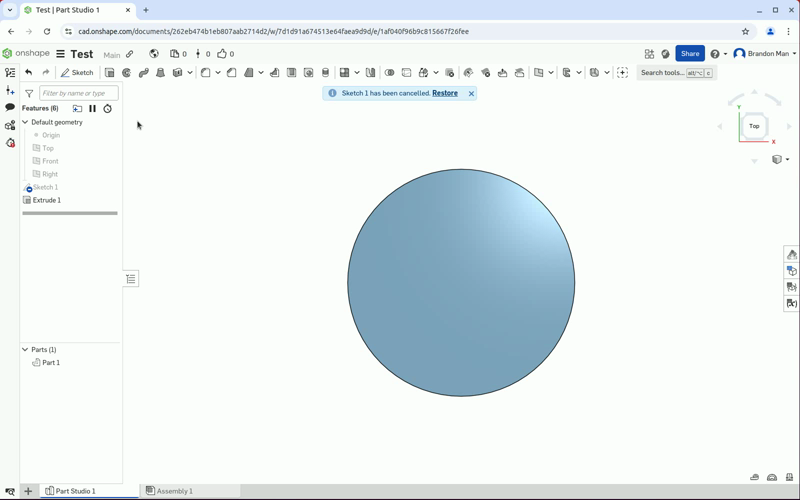
key(shift+h)
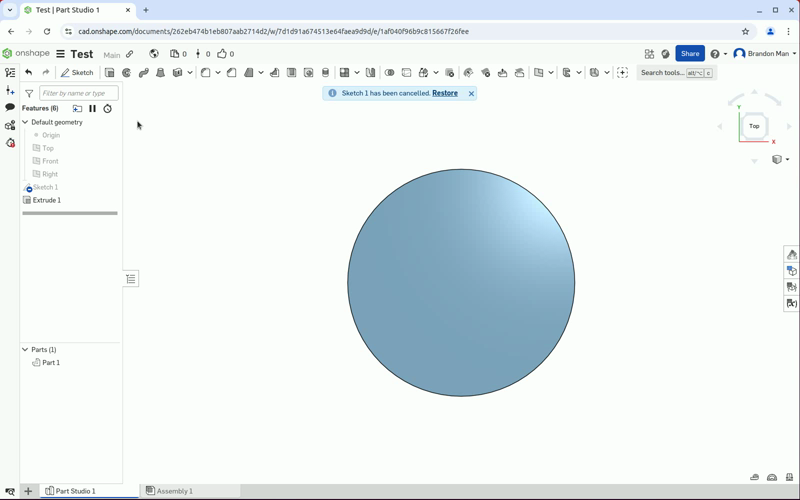
mouse_move(73, 189)
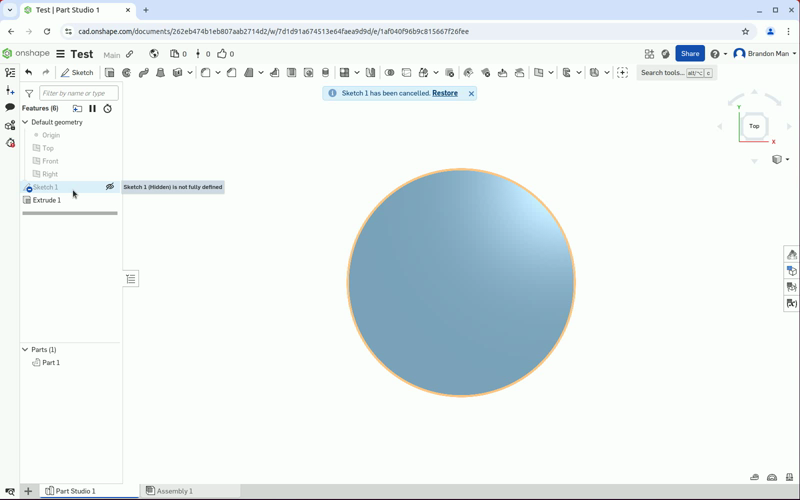
click(73, 189)
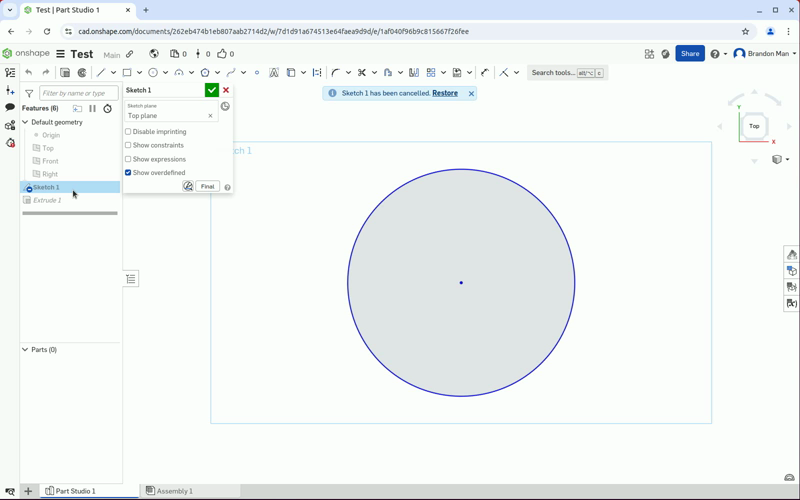
mouse_move(229, 92)
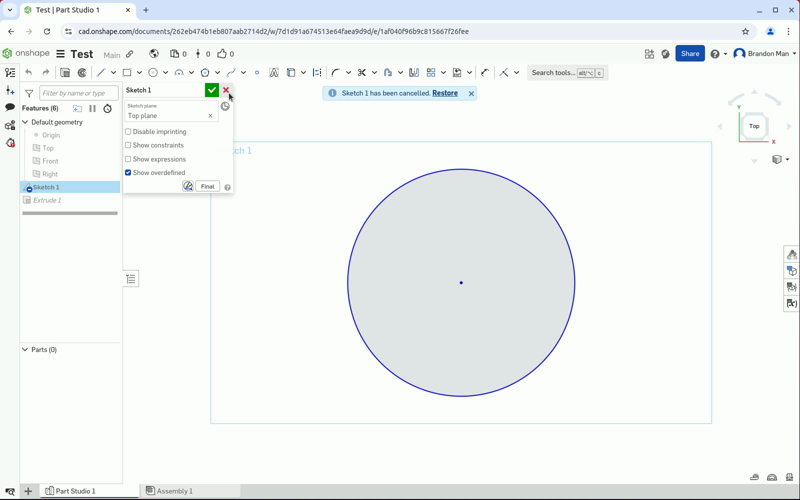
click(229, 92)
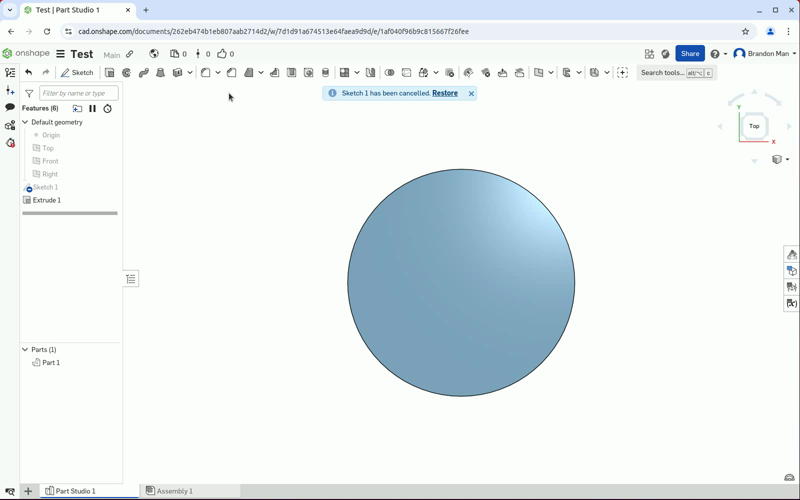
mouse_move(541, 75)
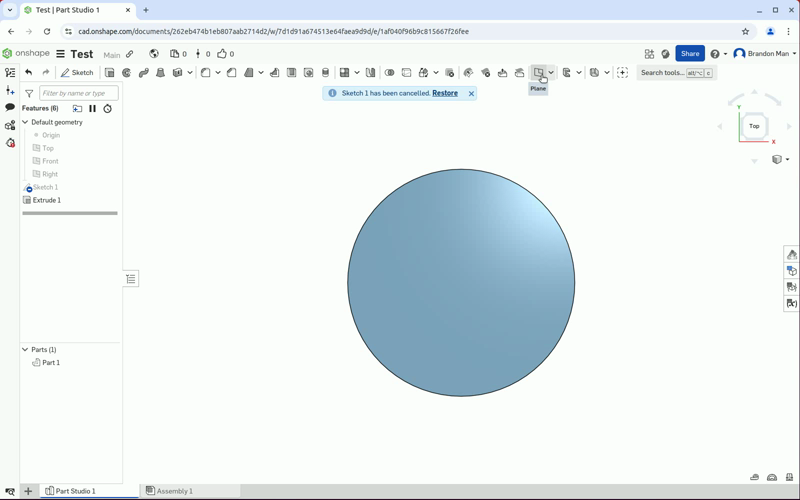
click(541, 75)
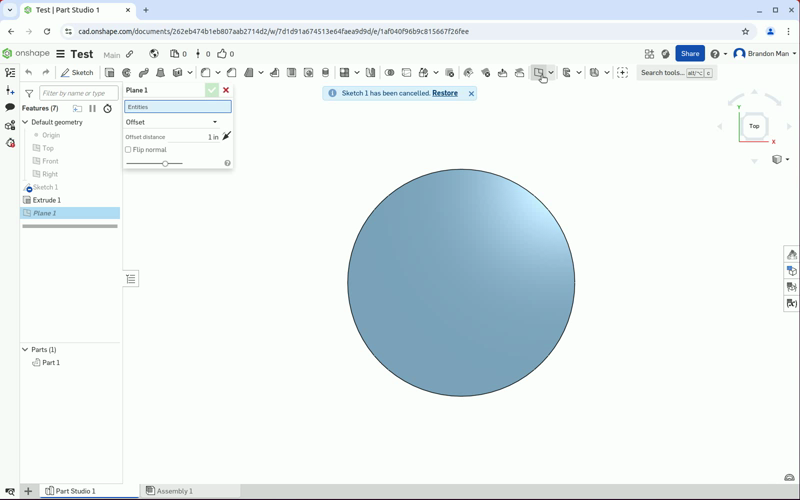
mouse_move(73, 150)
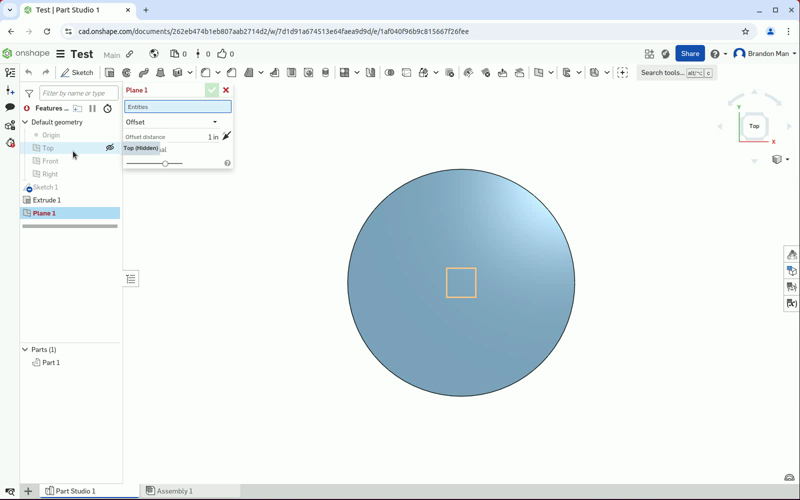
click(73, 150)
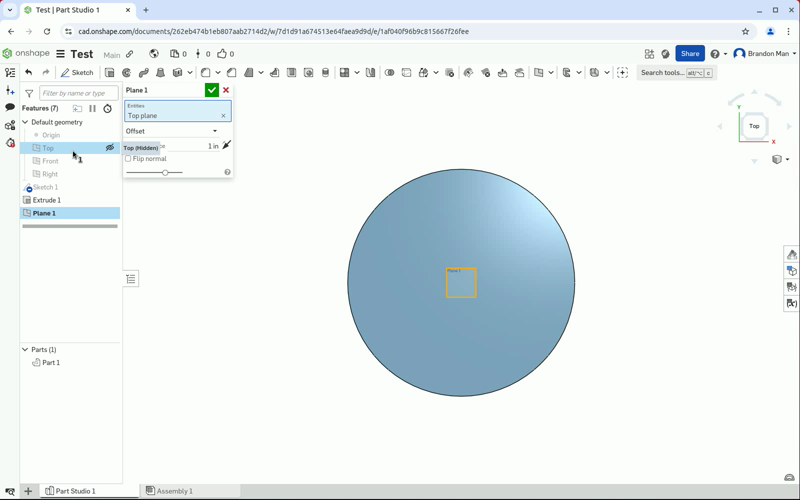
key(tab, 2)
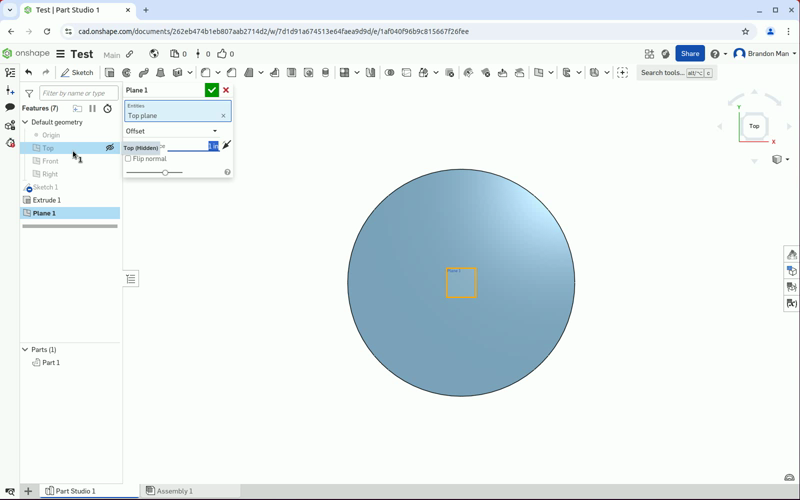
text(0.955)
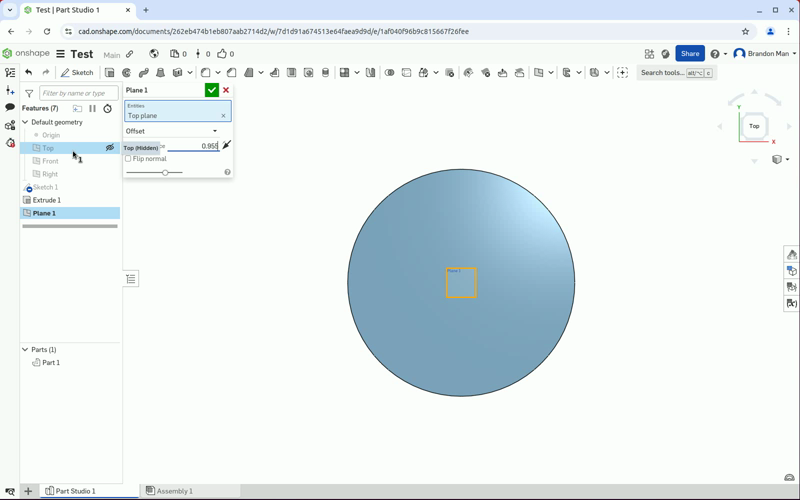
key(enter, 2)
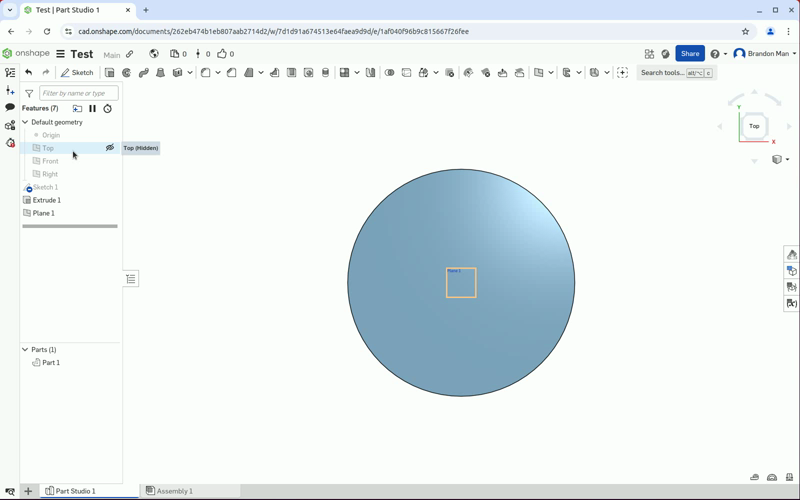
key(shift+s)
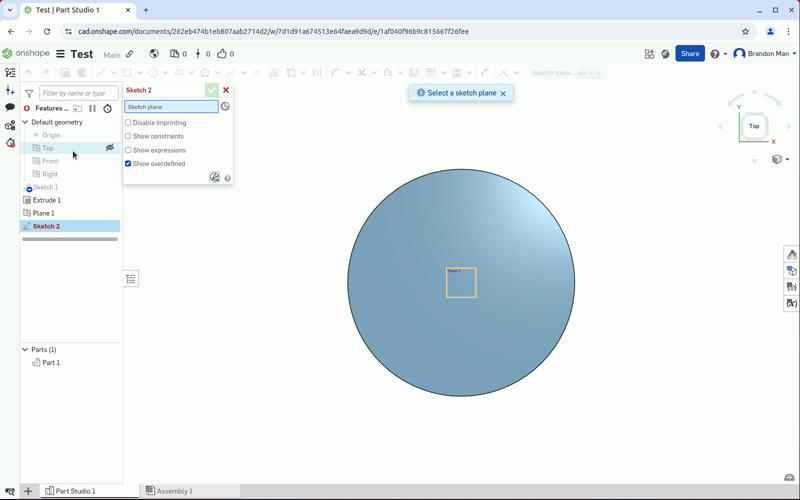
mouse_move(73, 215)
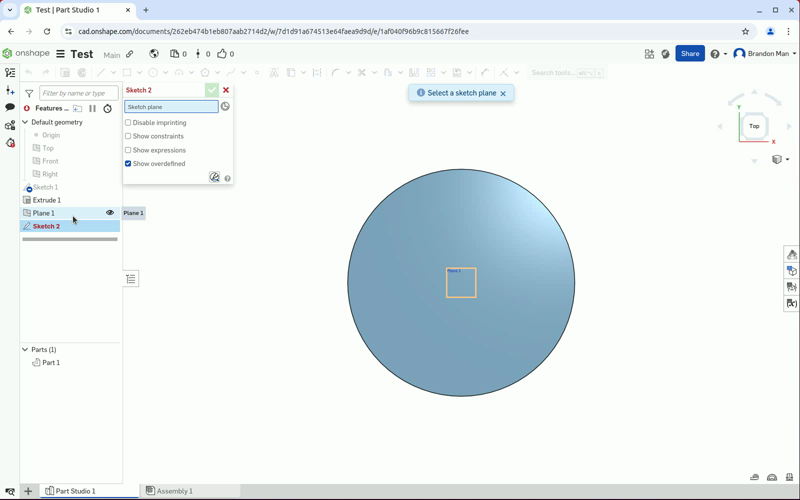
click(73, 215)
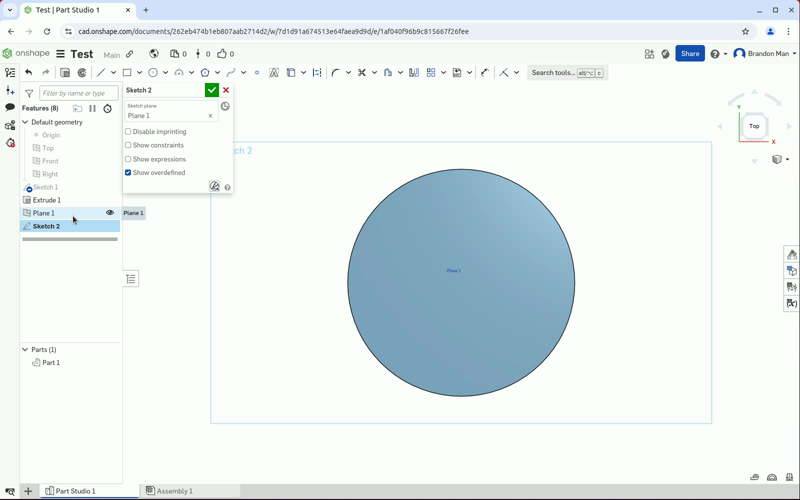
mouse_move(73, 352)
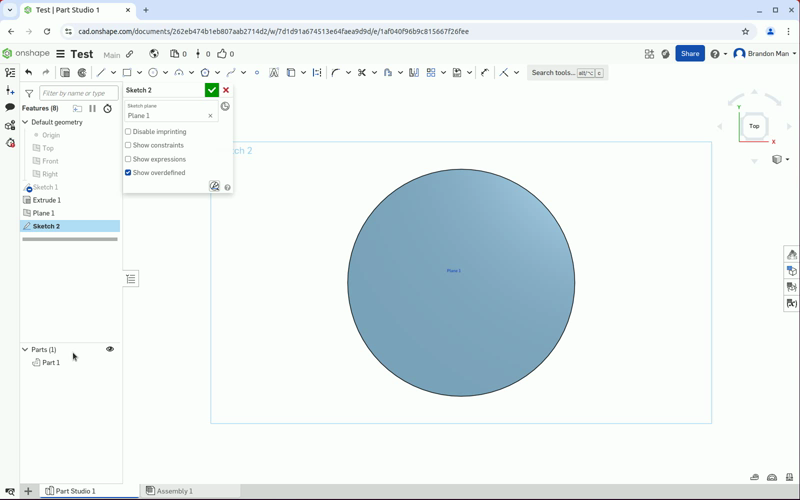
key(y)
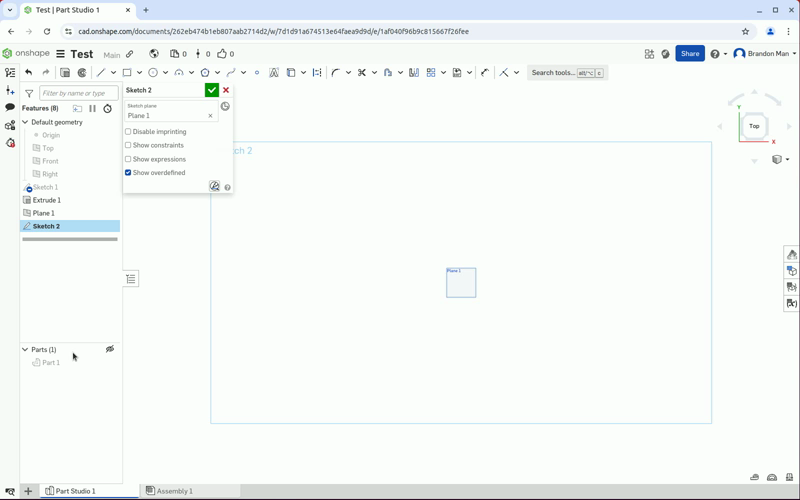
key(c)
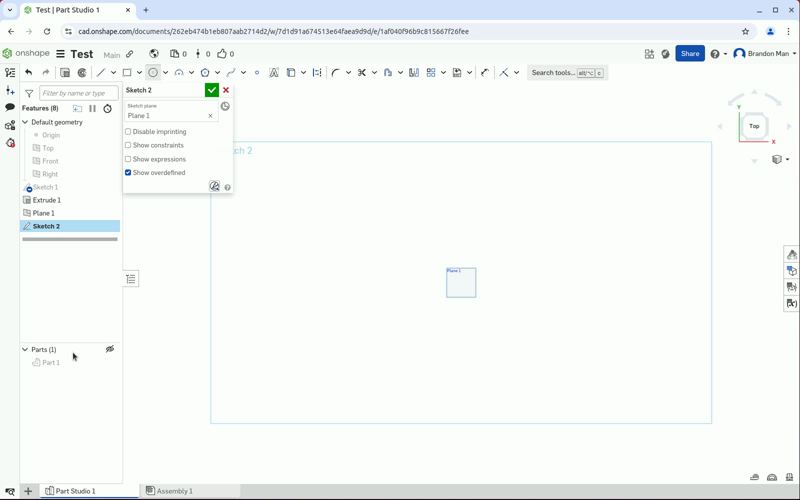
key_down(shift)
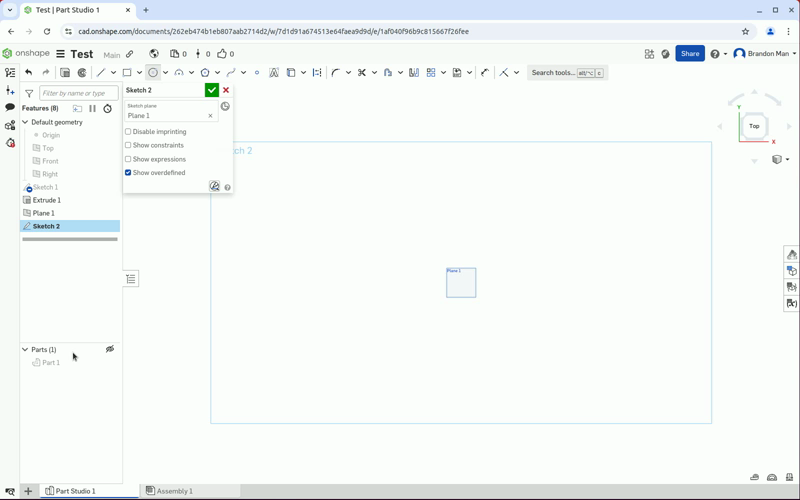
mouse_move(461, 282)
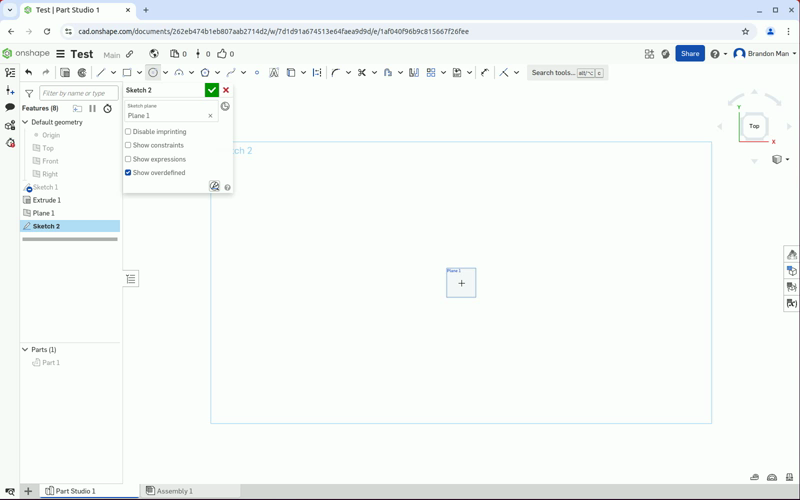
click(461, 282)
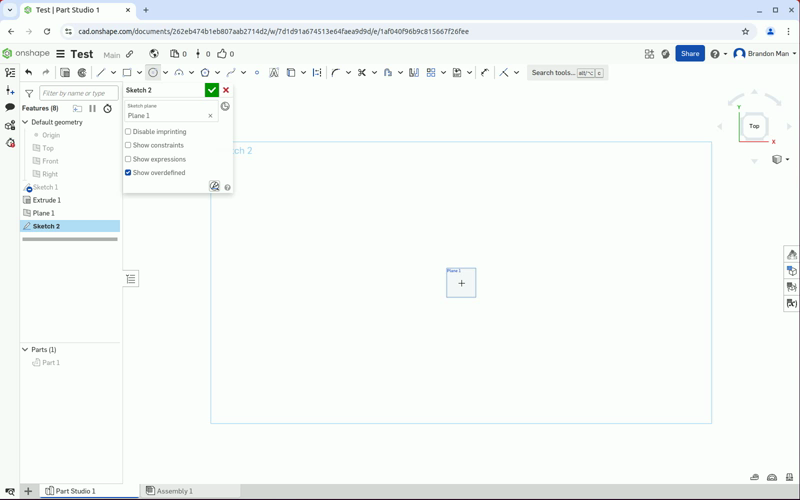
key_up(shift)
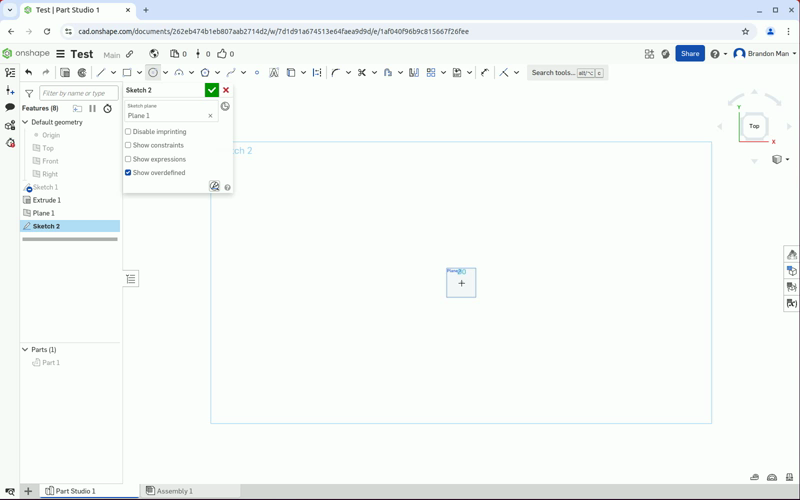
mouse_move(556, 282)
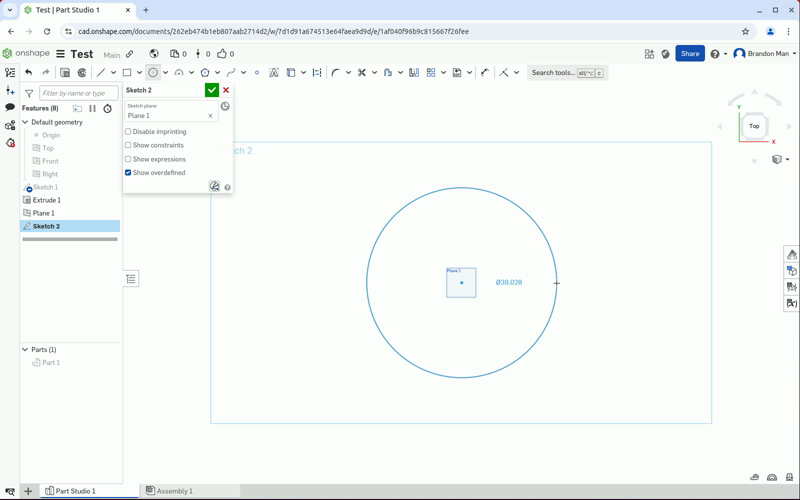
click(556, 282)
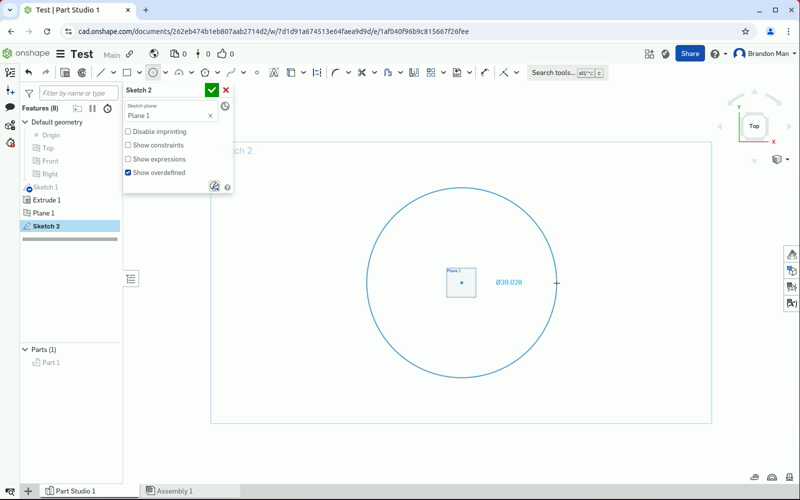
key(esc)
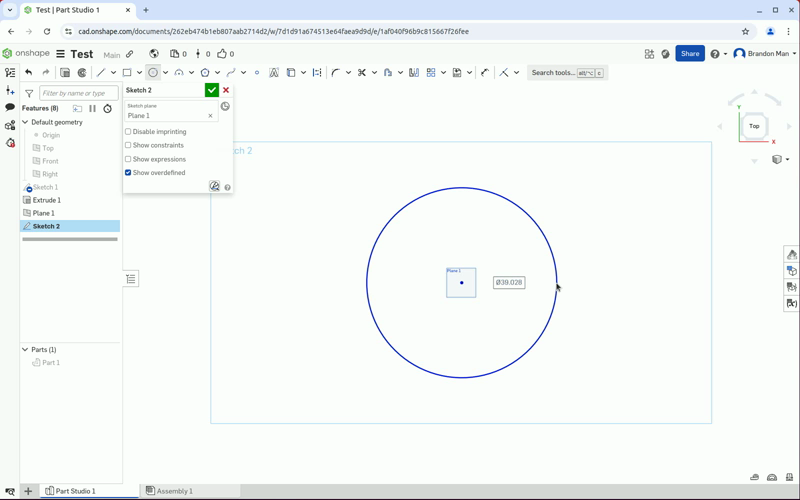
mouse_move(400, 306)
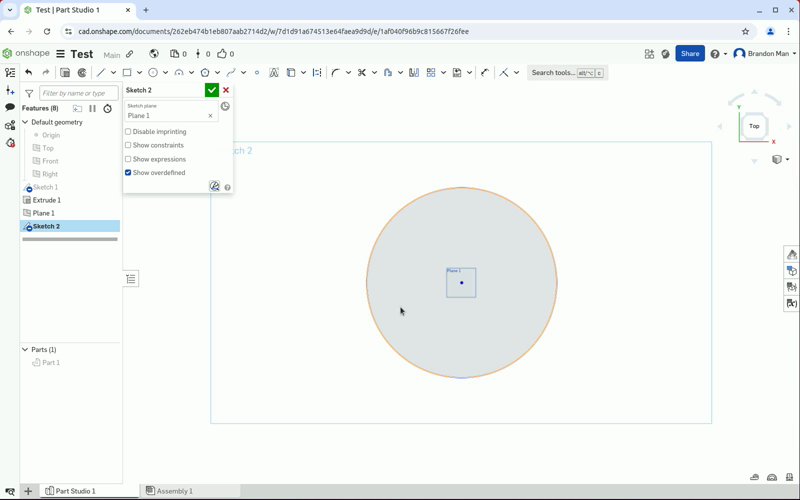
click(400, 306)
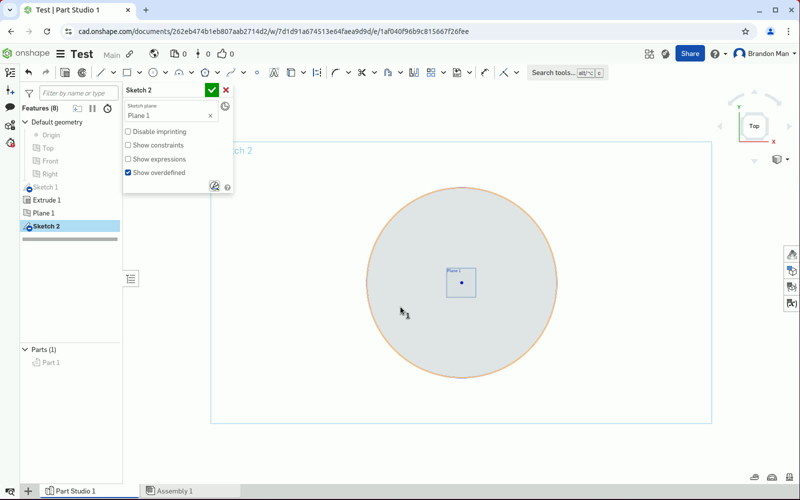
mouse_move(73, 352)
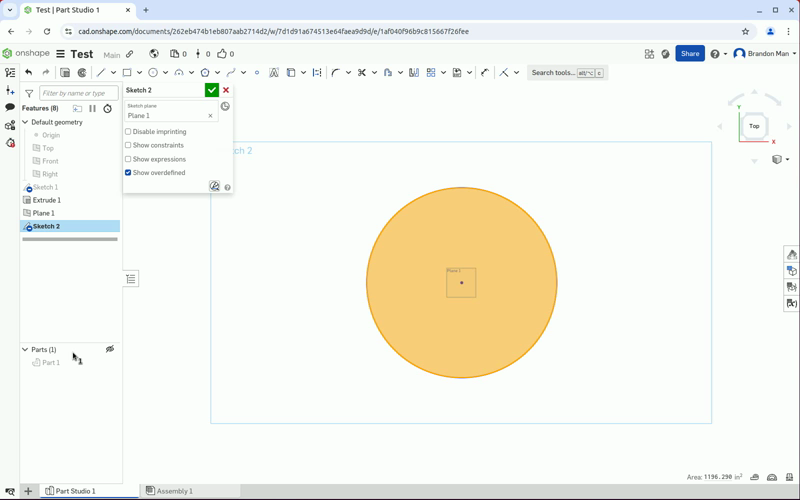
key(shift+y)
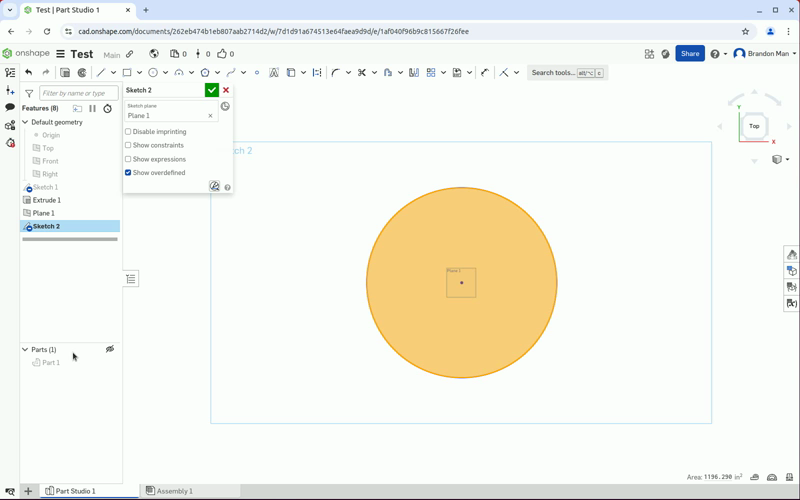
key(shift+e)
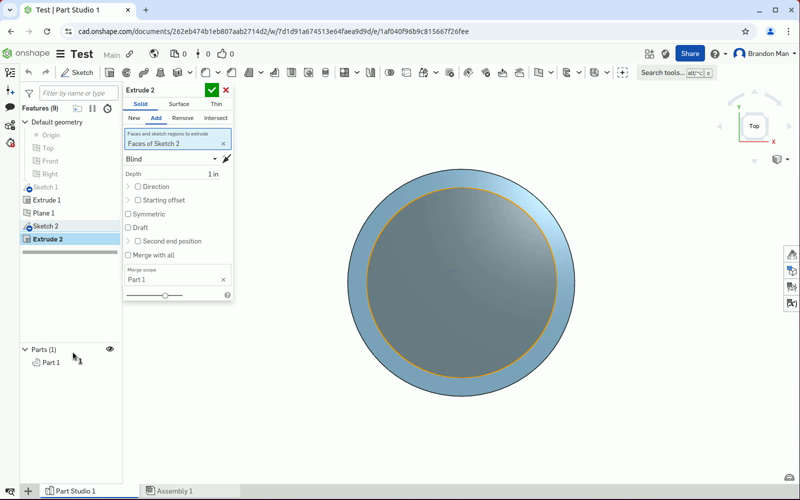
mouse_move(143, 106)
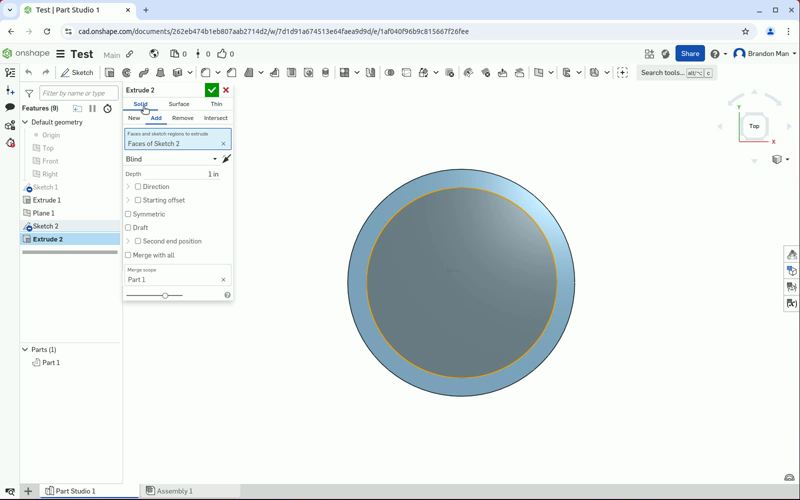
click(143, 106)
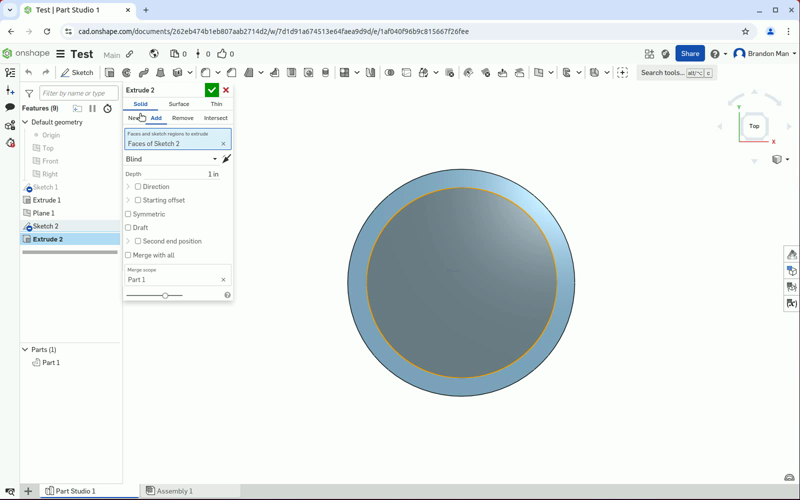
mouse_move(137, 120)
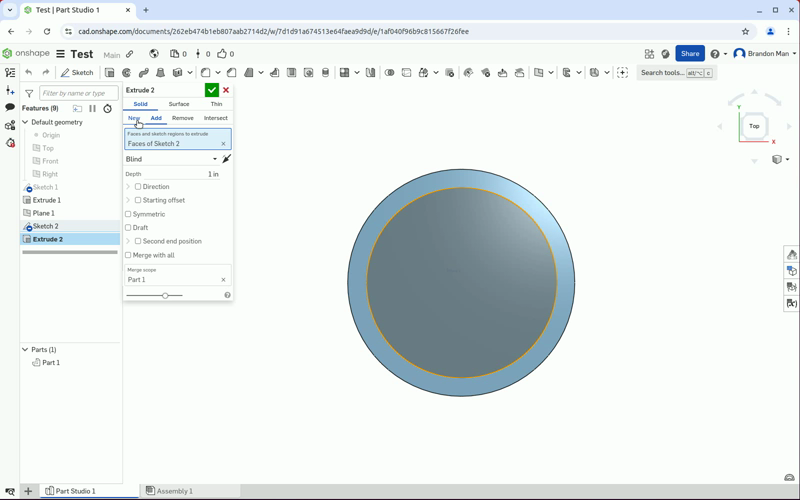
click(137, 120)
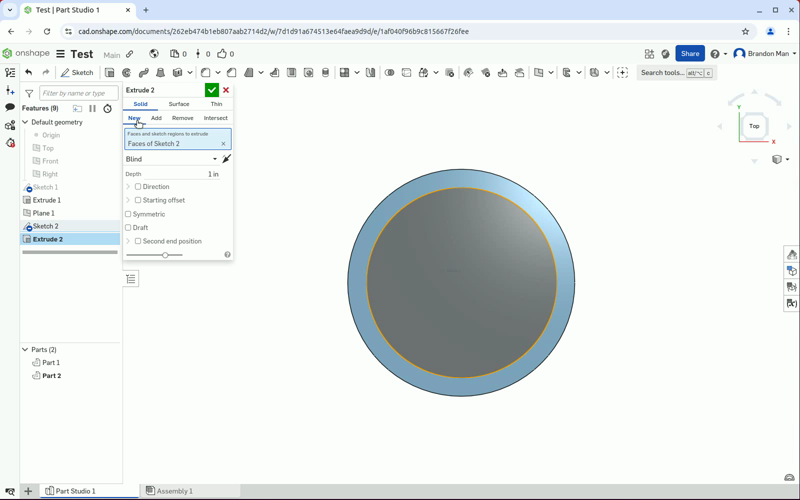
key(tab, 4)
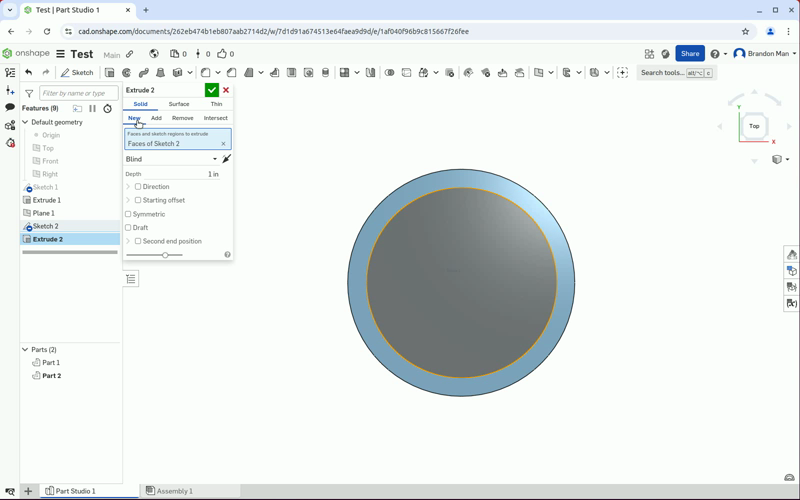
text(0.963)
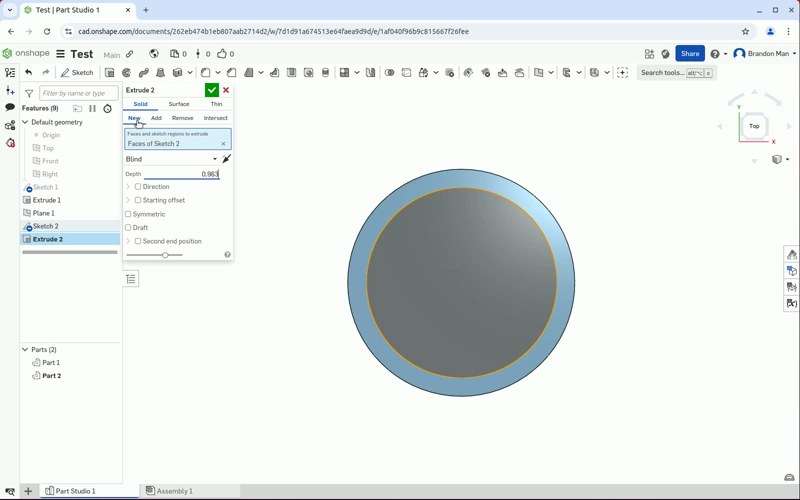
key(enter)
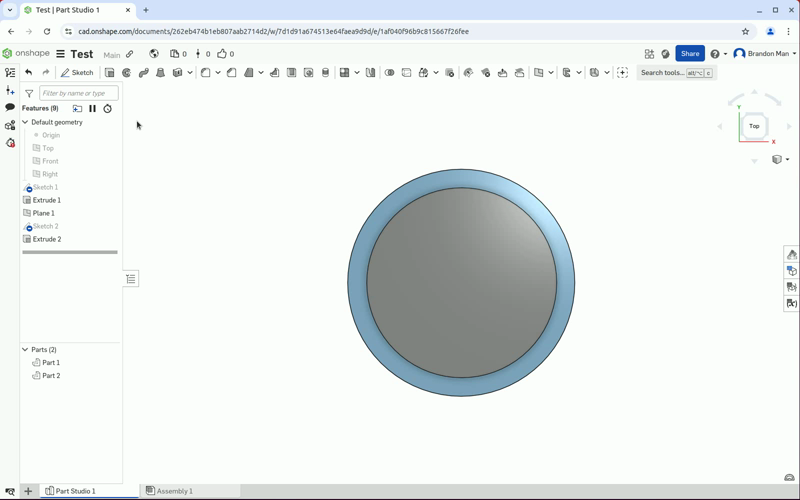
key(shift+h)
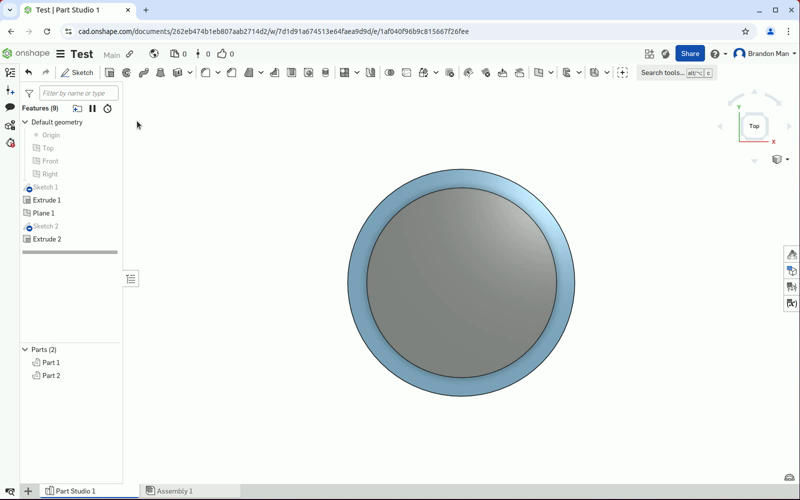
key(shift+h)
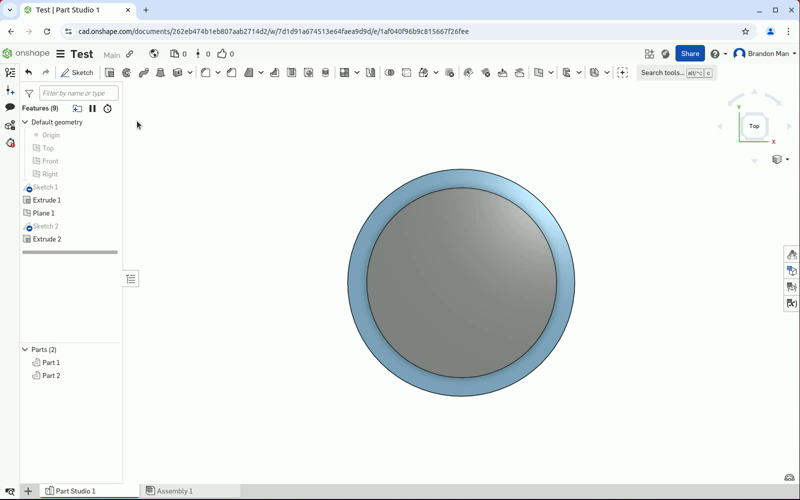
key(shift+7)
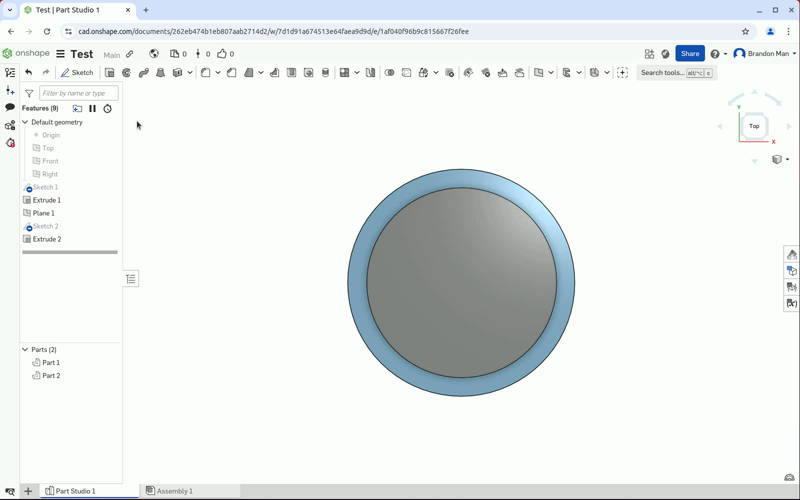
key(up, 3)
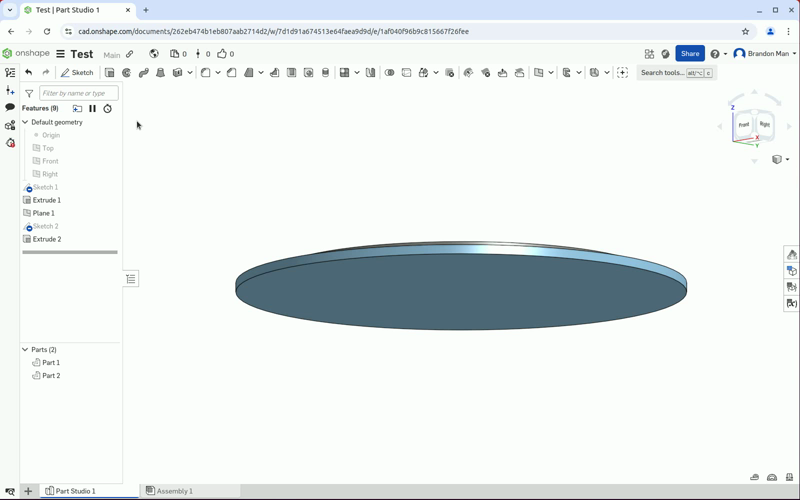
key(left, 3)
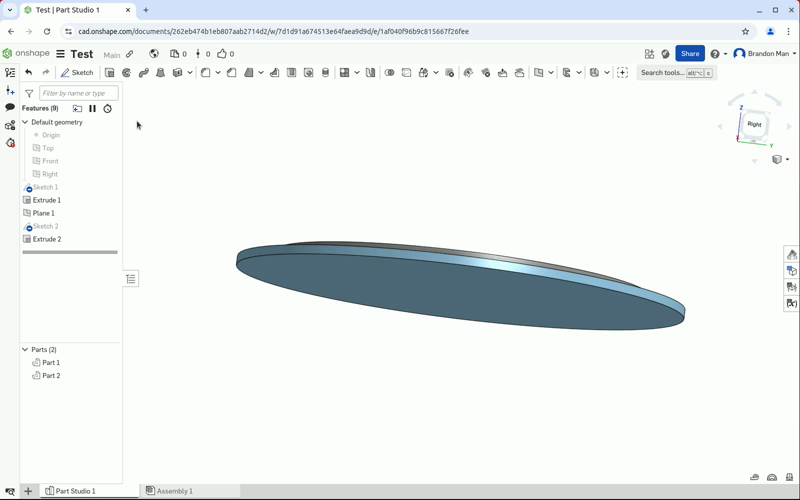
key(right, 3)
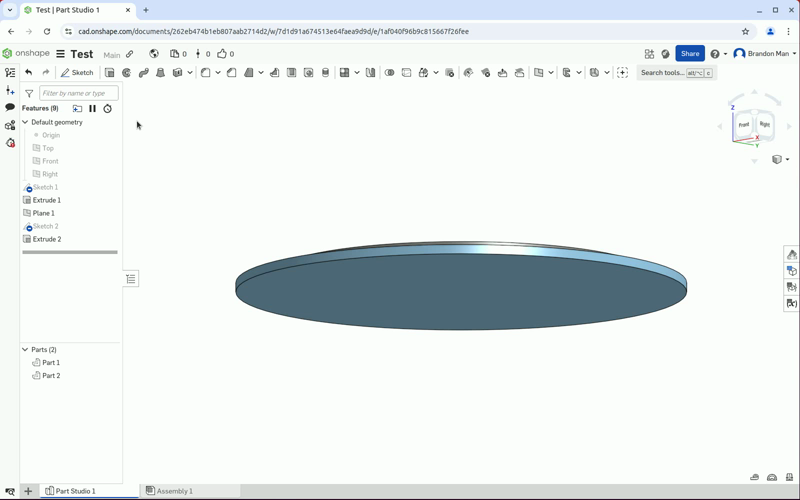
key(down, 3)
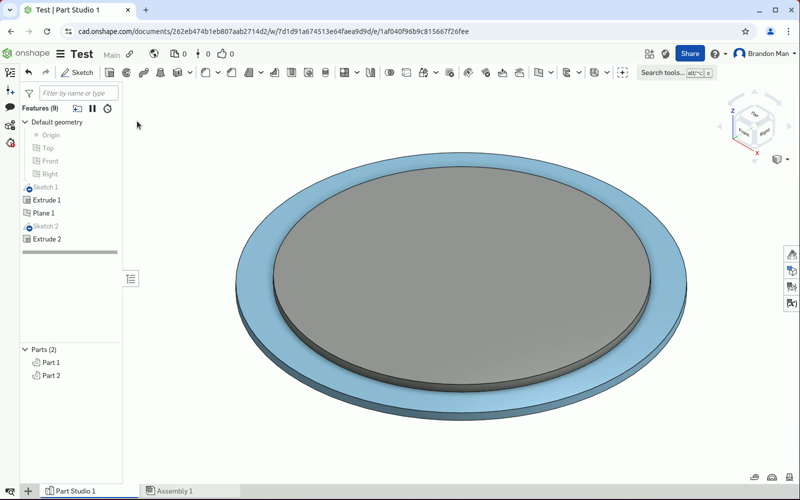
mouse_move(73, 189)
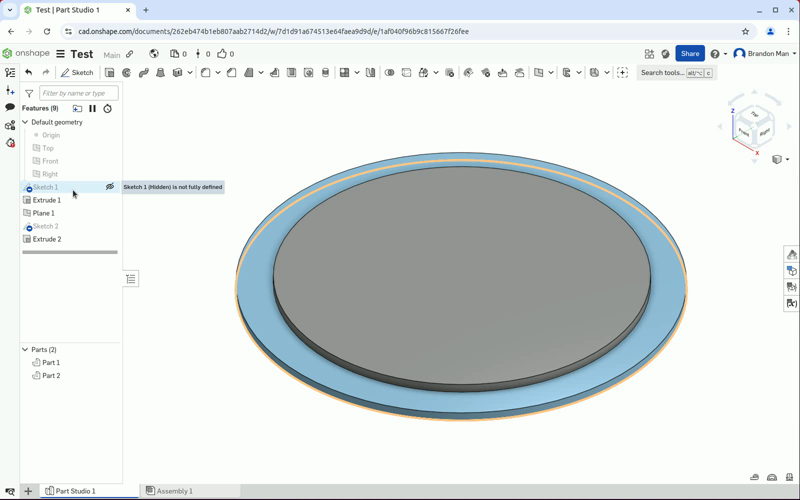
click(73, 189)